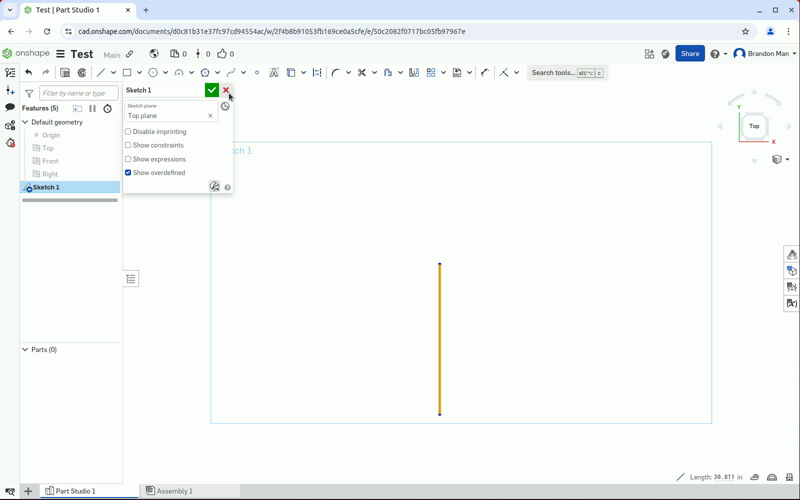
key(shift+h)
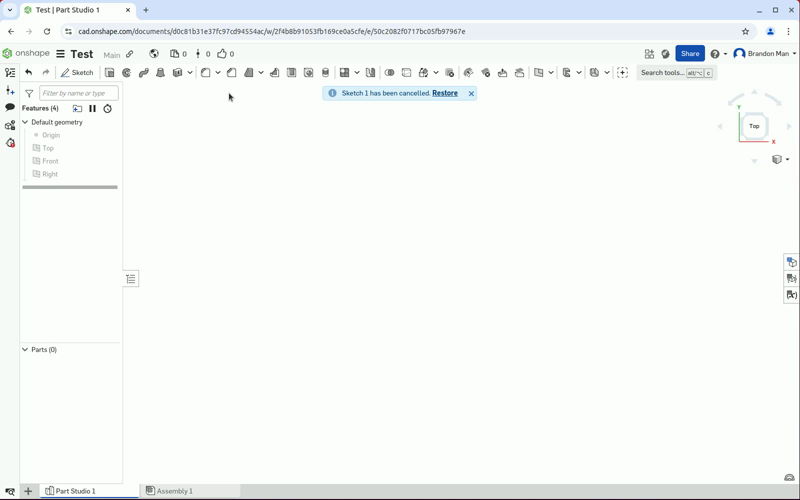
mouse_move(73, 352)
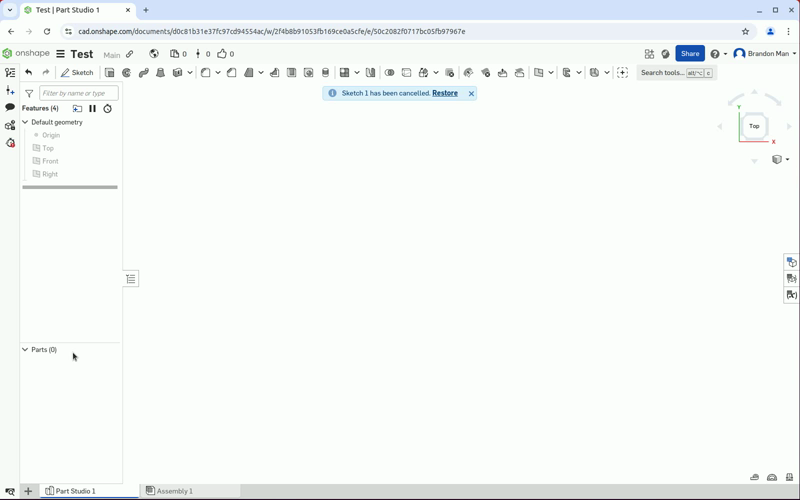
key(y)
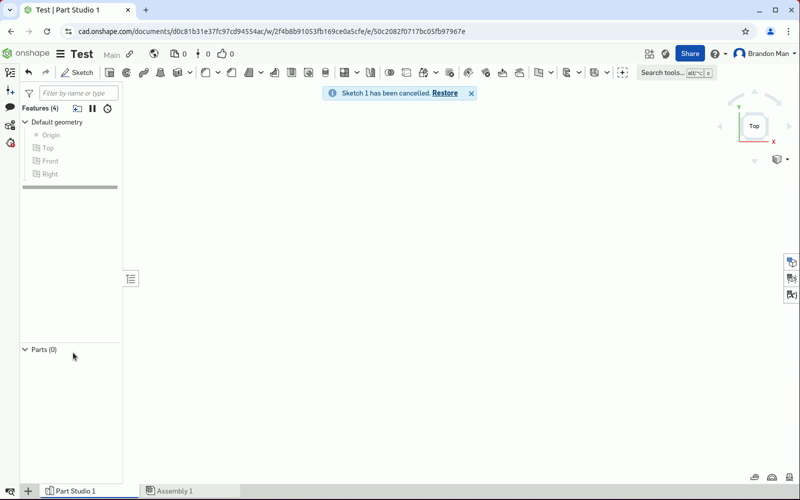
key(shift+p)
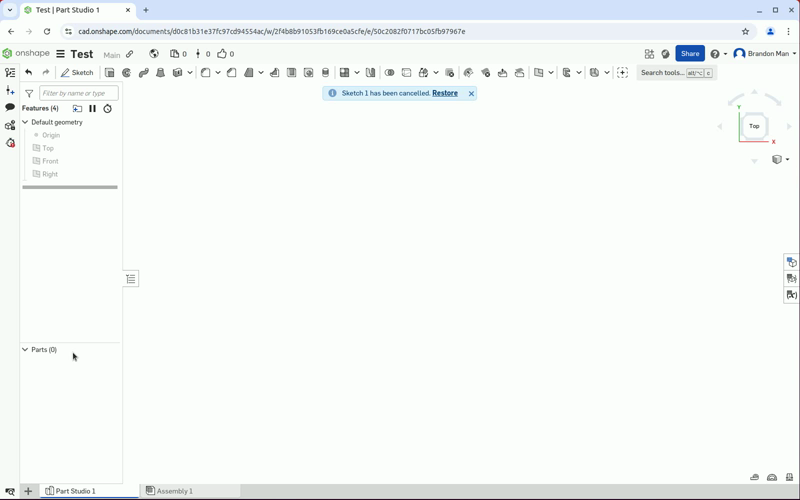
key(space)
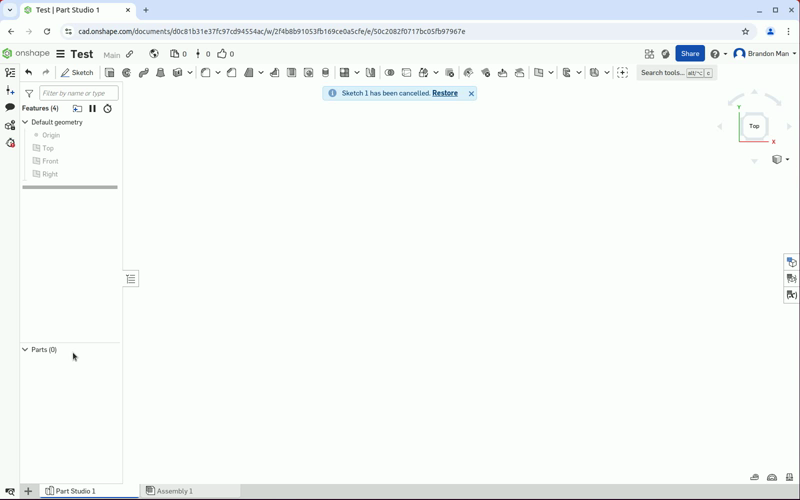
key_down(shift)
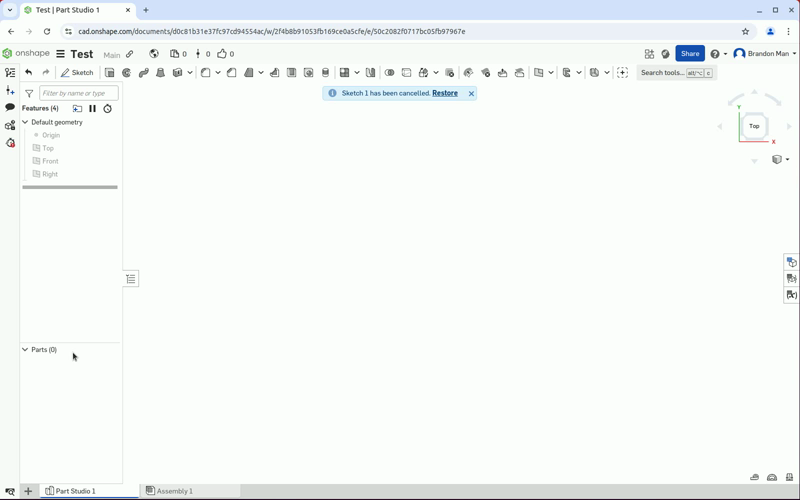
key(up)
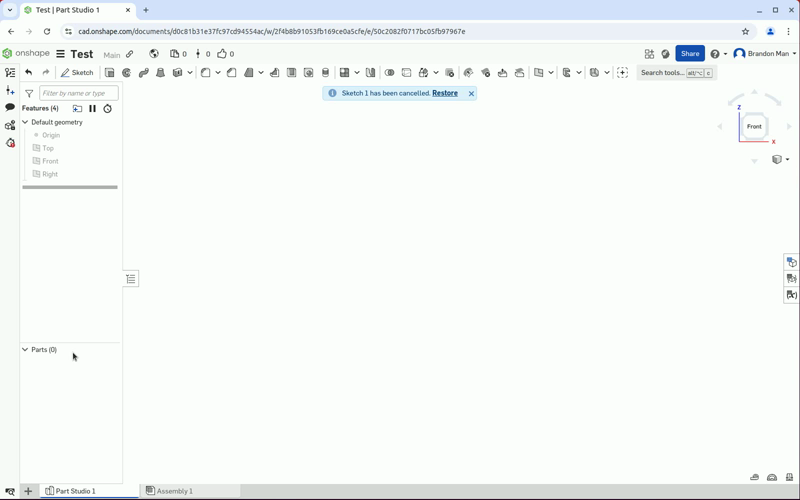
key_up(shift)
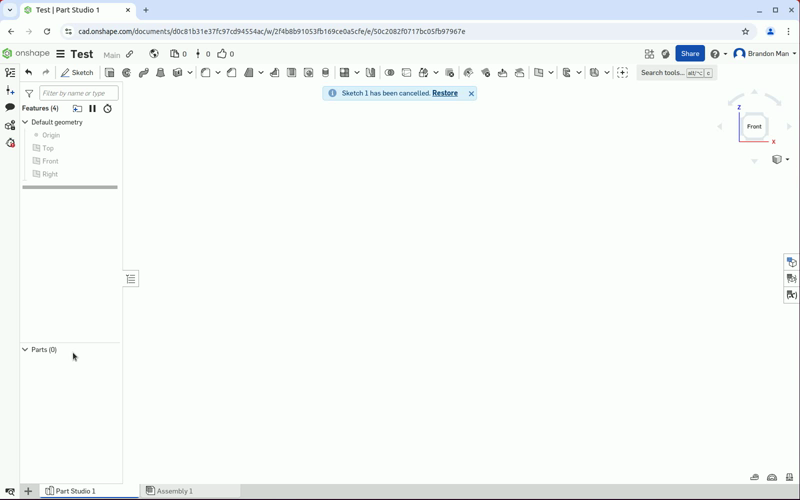
mouse_move(73, 352)
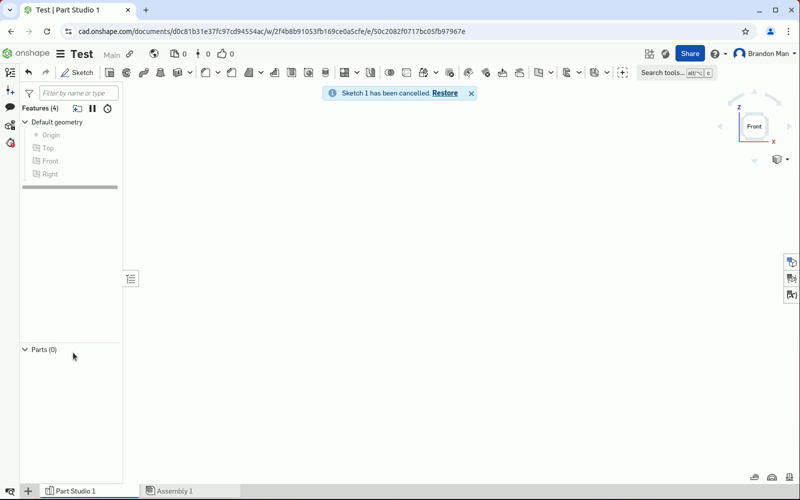
key(shift+y)
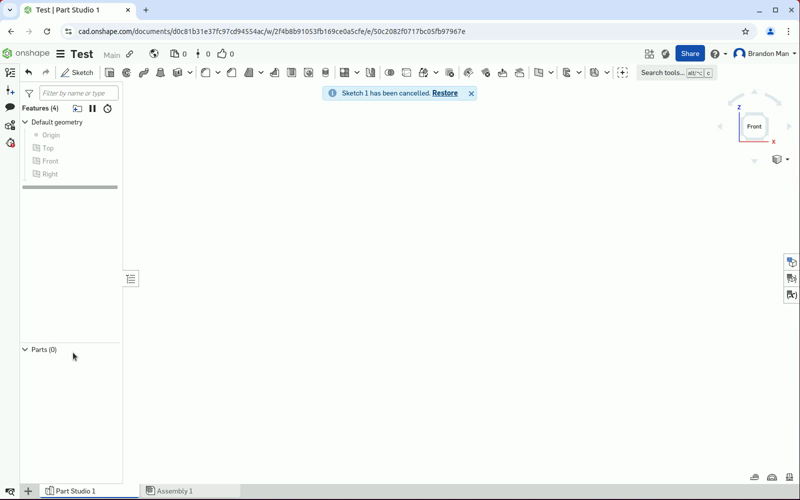
key(shift+s)
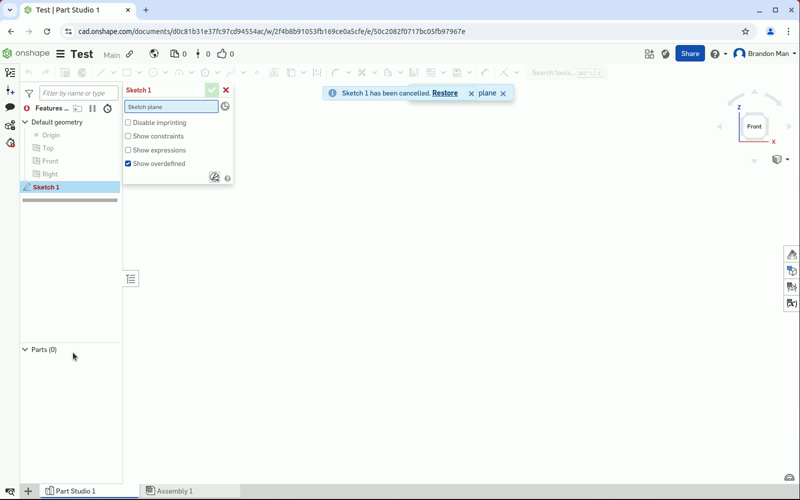
mouse_move(73, 163)
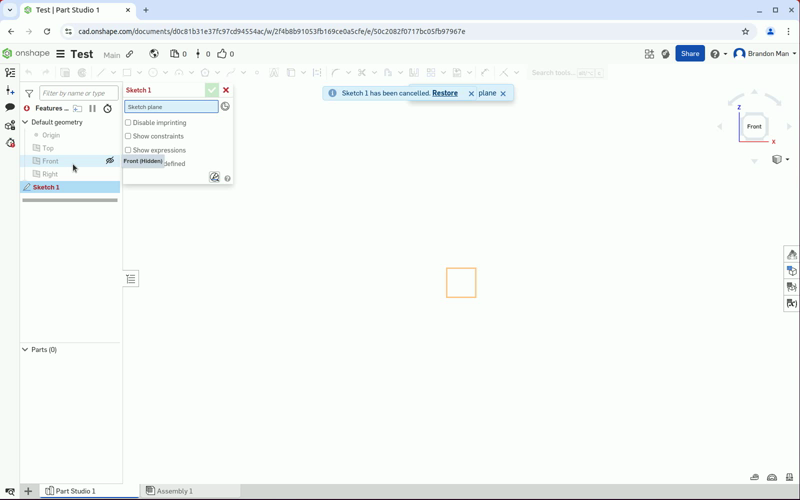
click(73, 163)
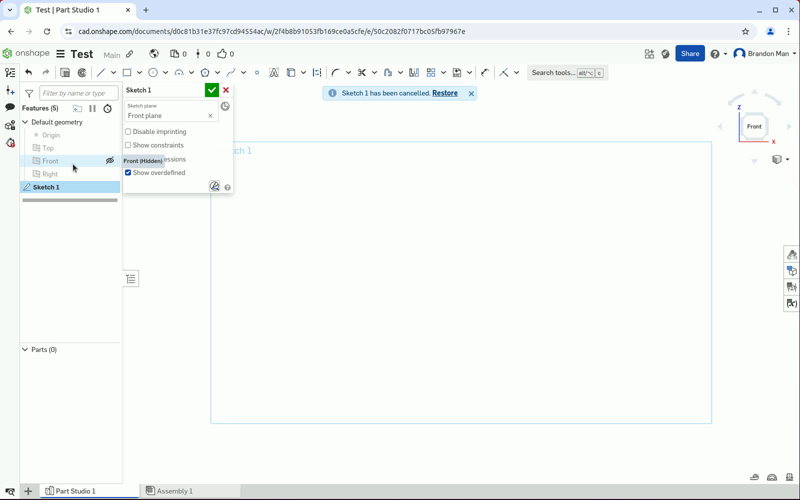
mouse_move(73, 352)
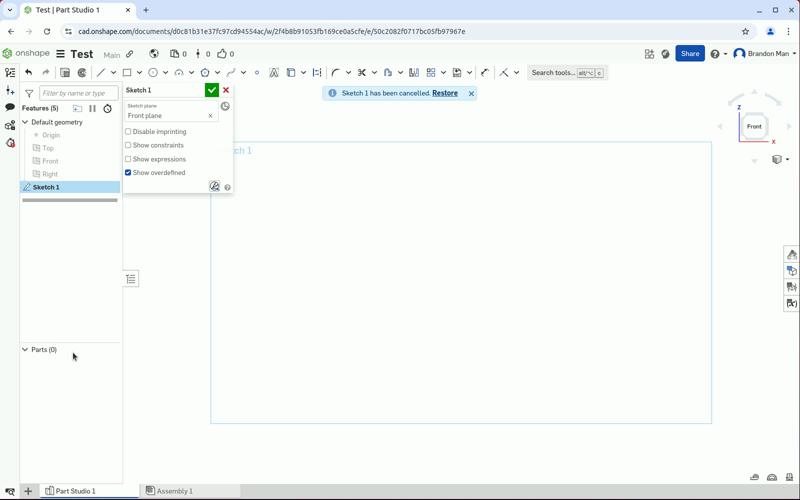
key(y)
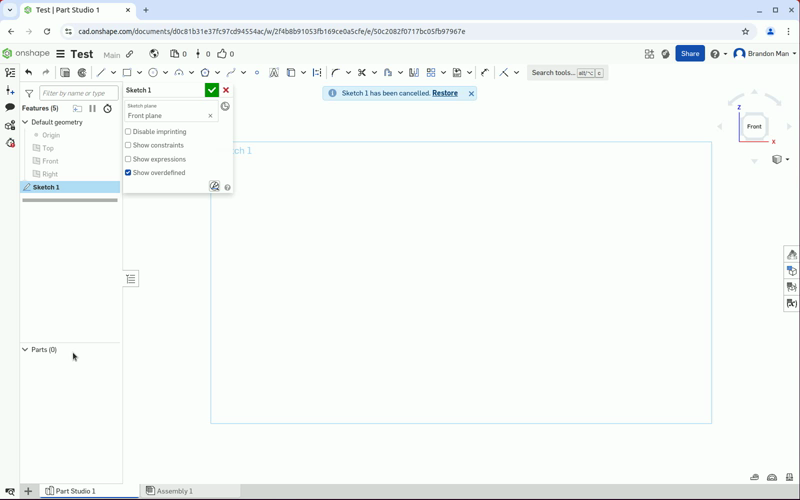
key(c)
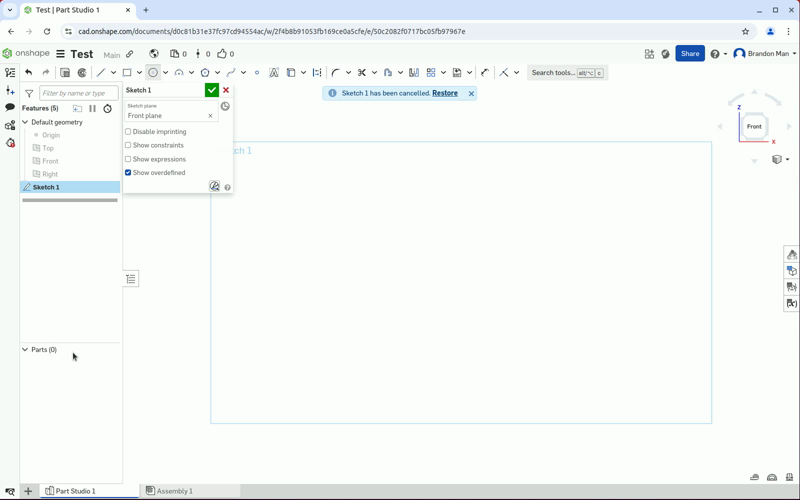
key_down(shift)
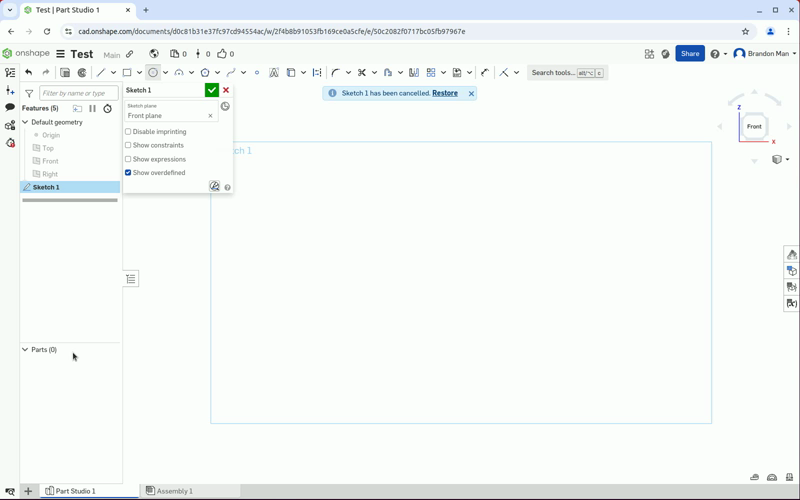
mouse_move(461, 282)
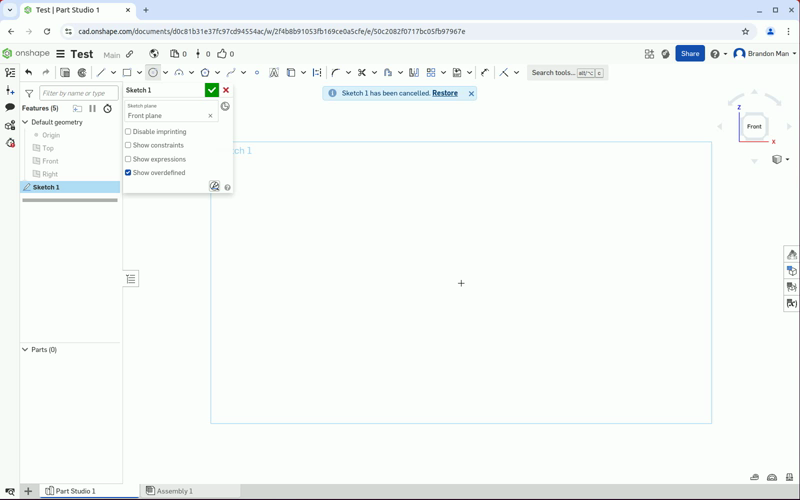
click(461, 282)
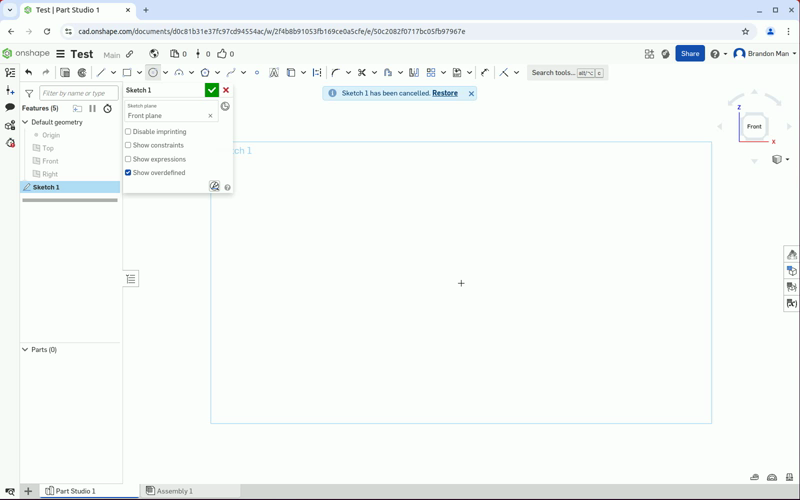
key_up(shift)
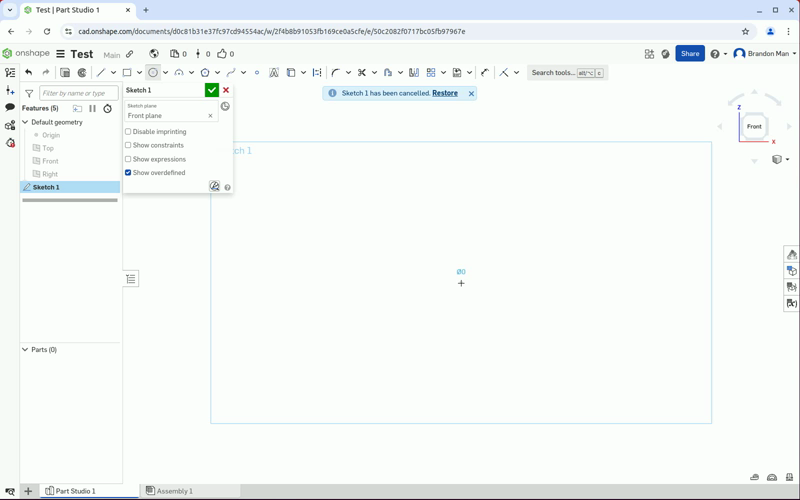
mouse_move(574, 282)
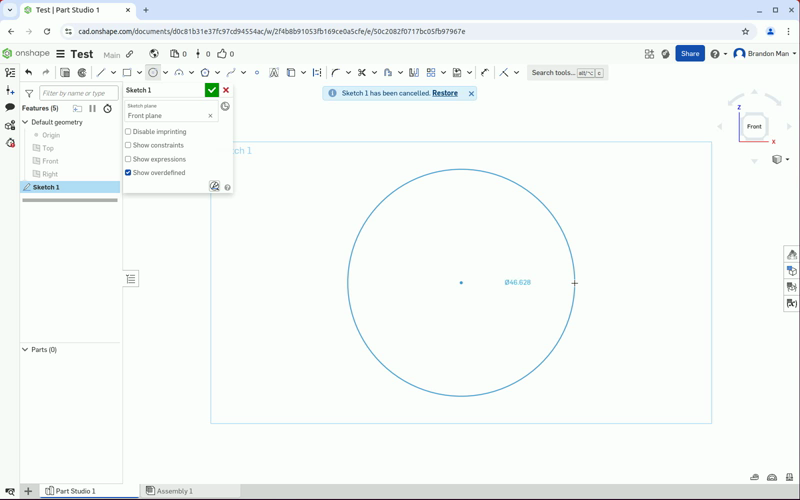
click(574, 282)
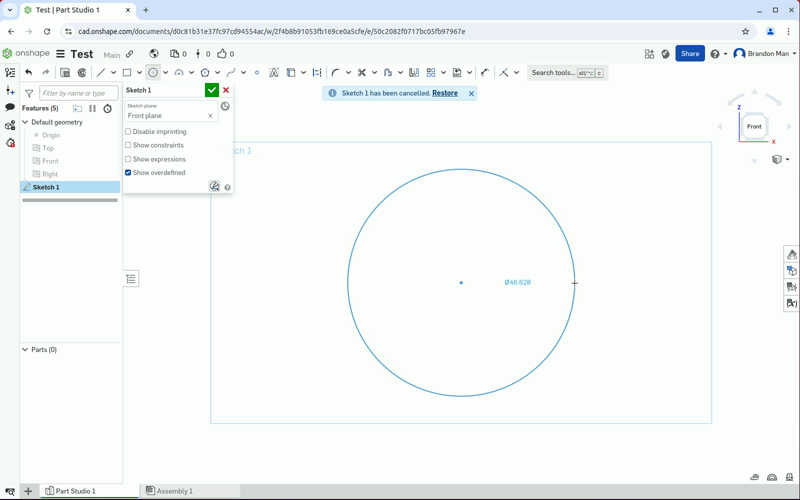
key(esc)
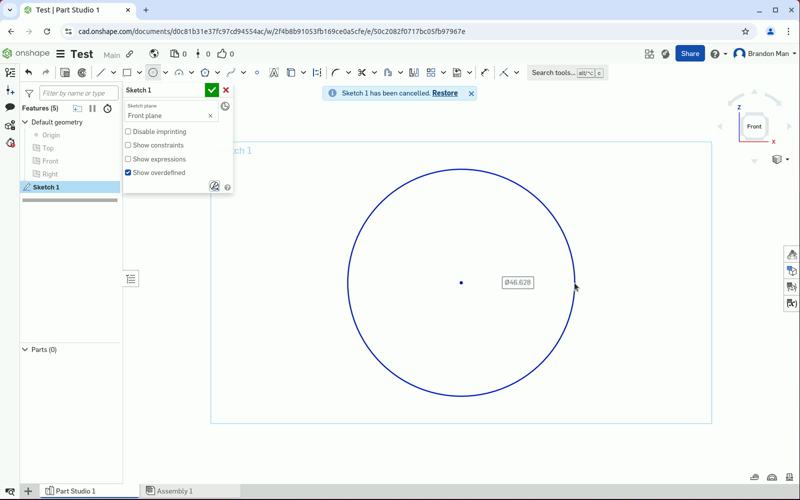
mouse_move(483, 273)
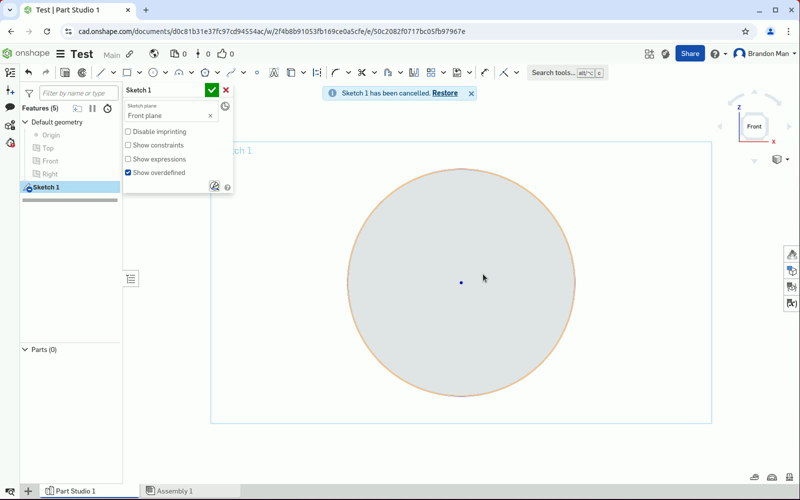
click(483, 273)
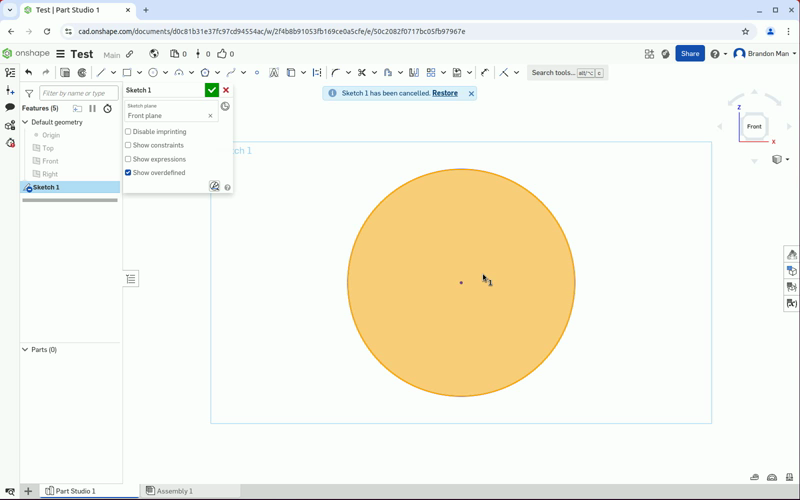
mouse_move(73, 352)
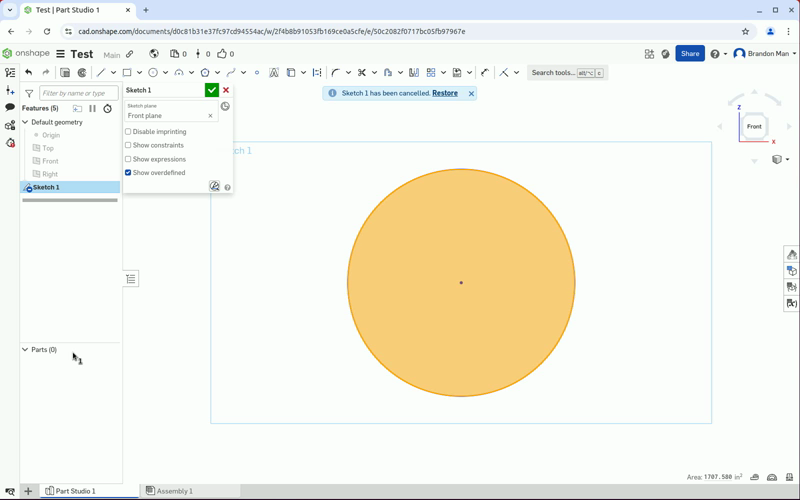
key(shift+y)
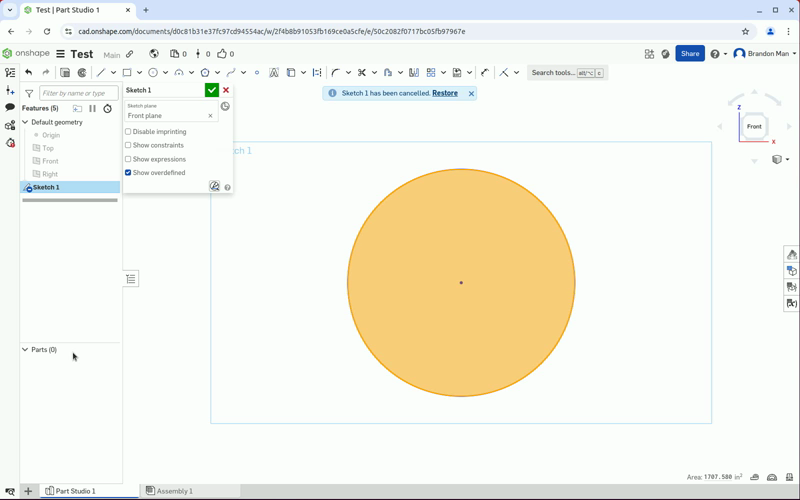
key(shift+e)
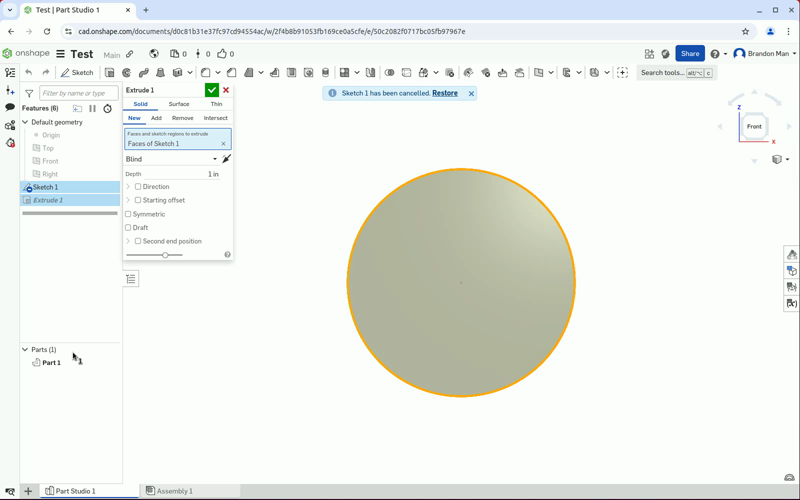
mouse_move(143, 106)
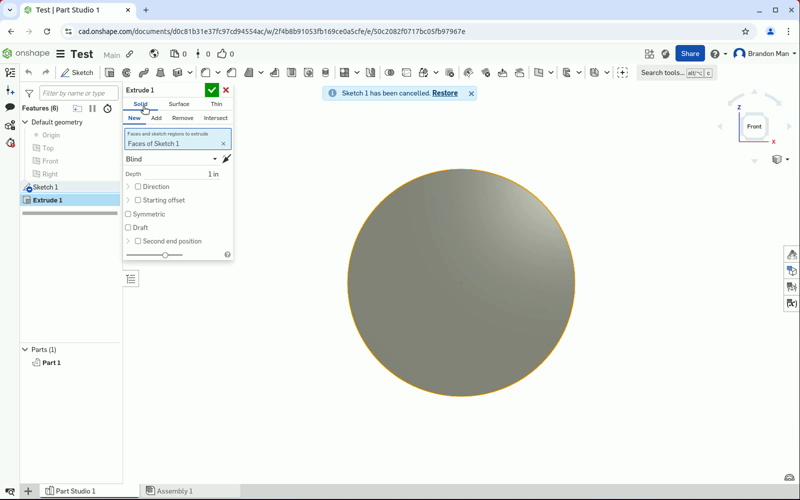
click(143, 106)
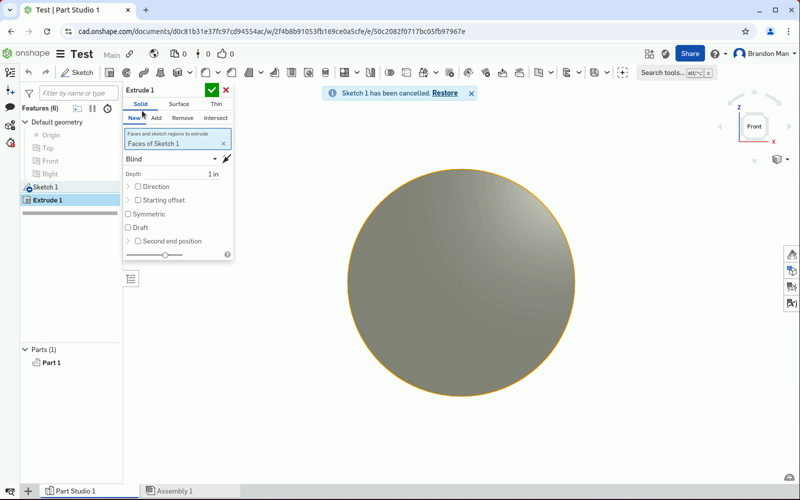
mouse_move(137, 120)
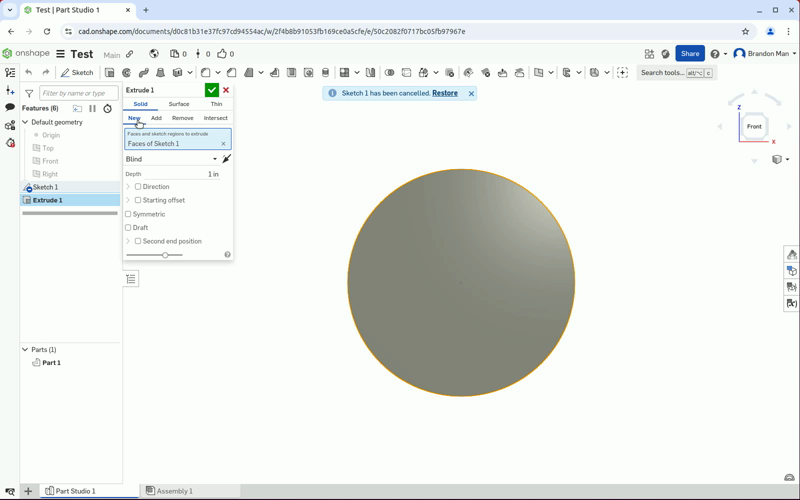
click(137, 120)
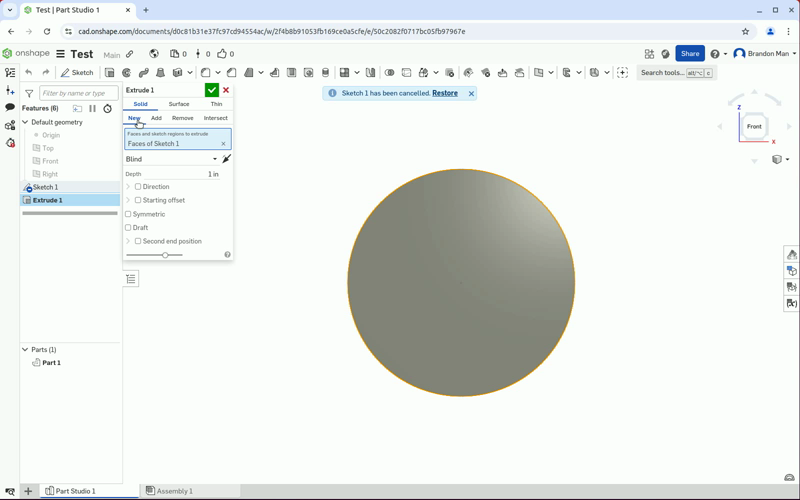
key(tab, 4)
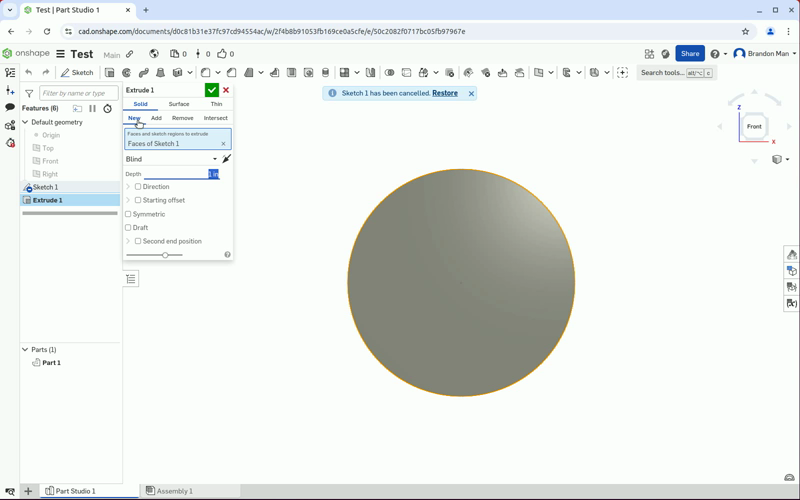
text(13.961)
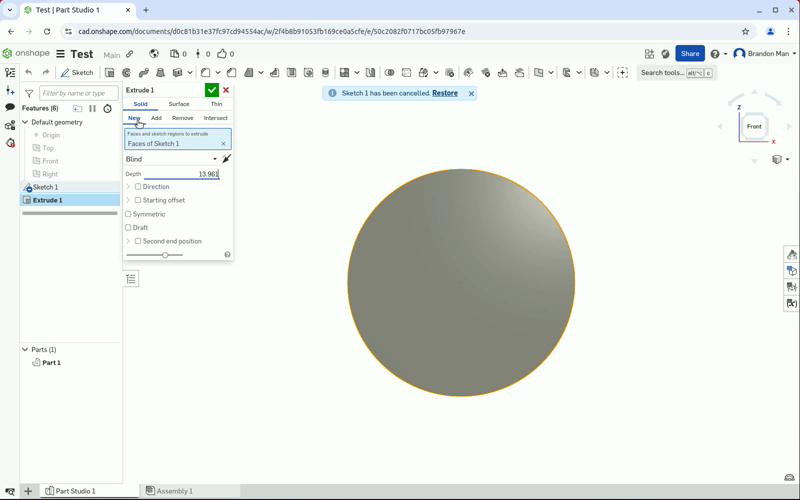
key(enter)
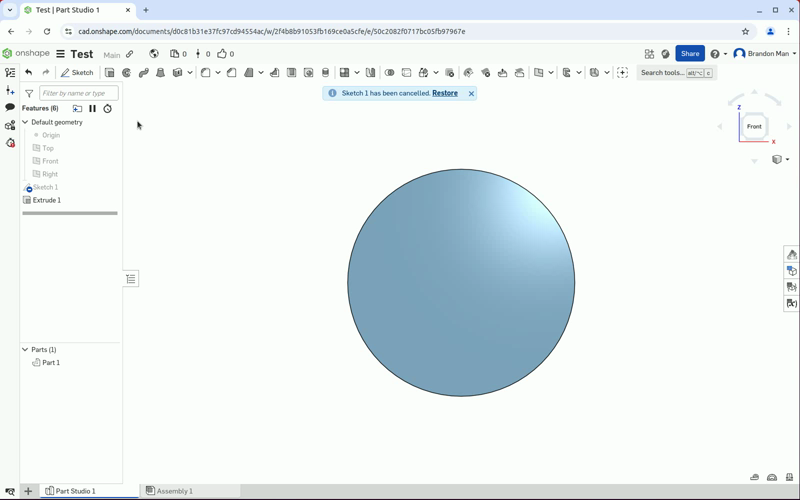
key(shift+h)
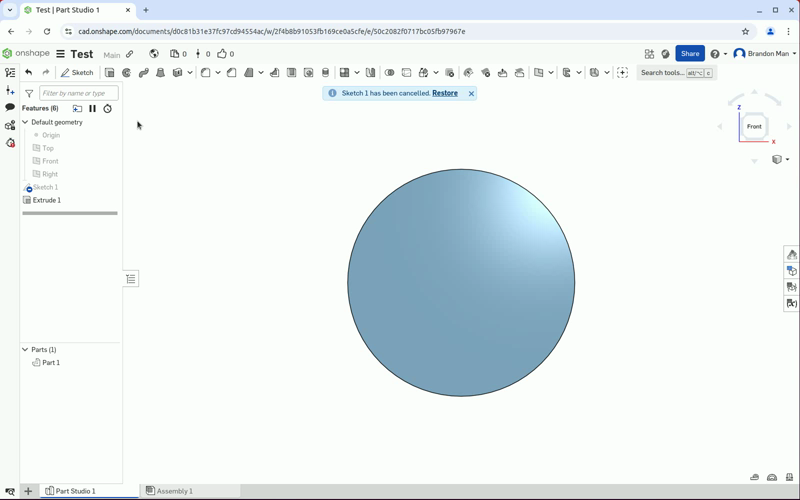
key(shift+h)
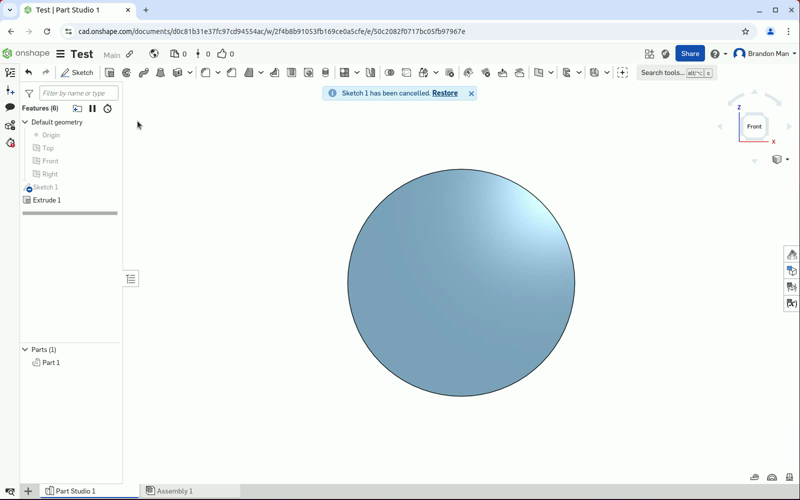
mouse_move(73, 189)
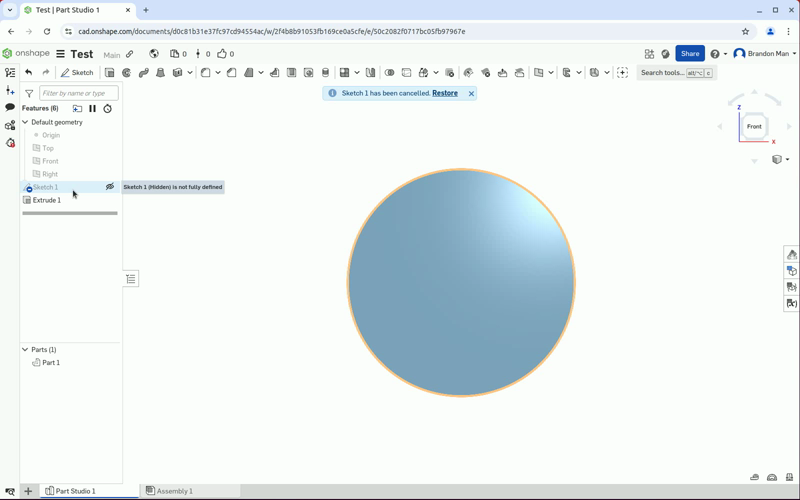
click(73, 189)
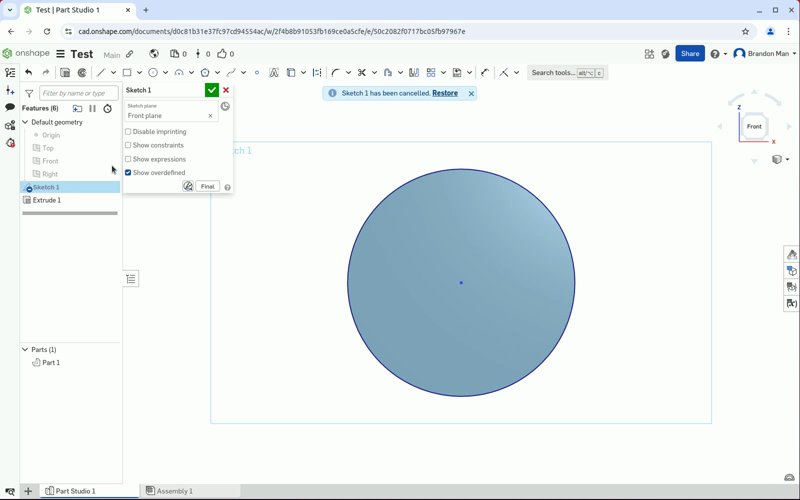
mouse_move(229, 92)
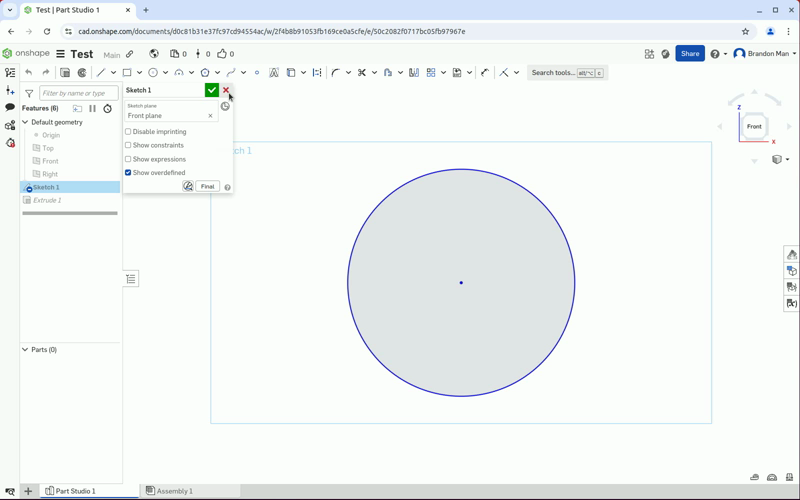
click(229, 92)
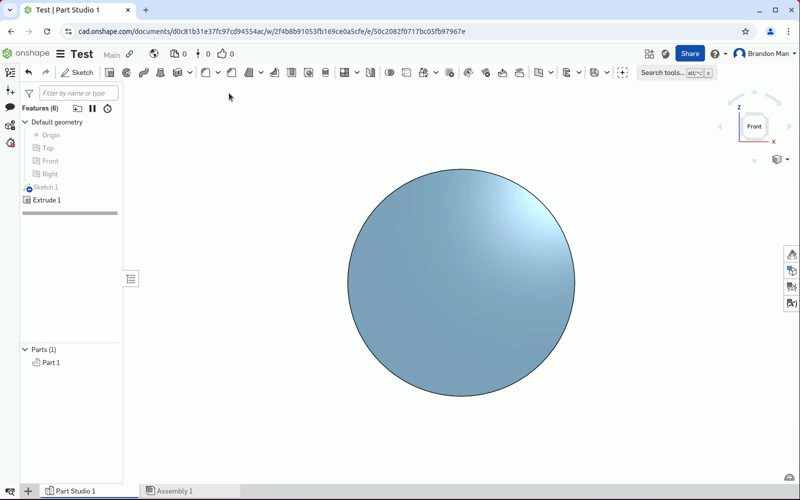
mouse_move(541, 75)
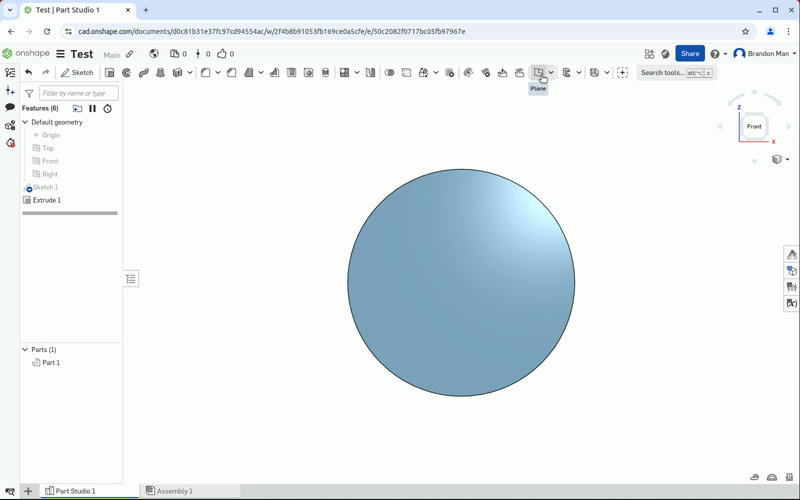
click(541, 75)
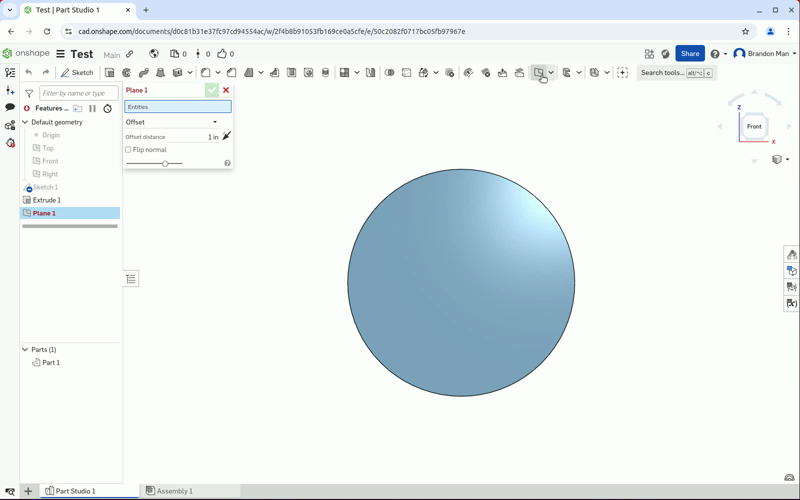
mouse_move(73, 163)
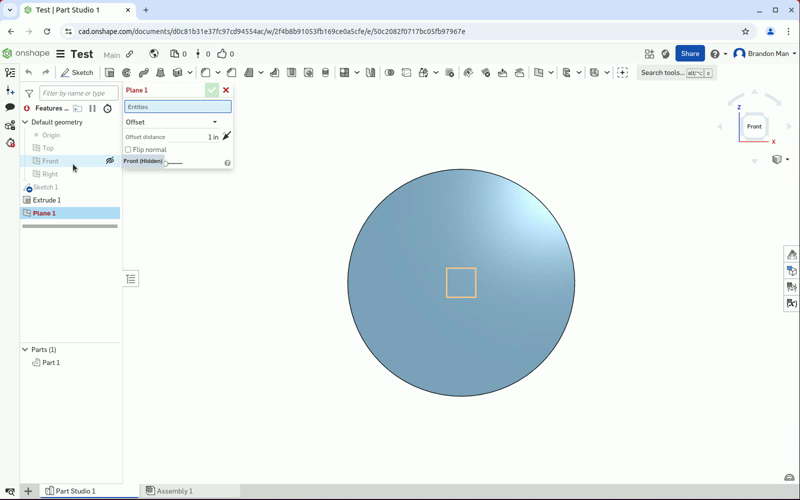
click(73, 163)
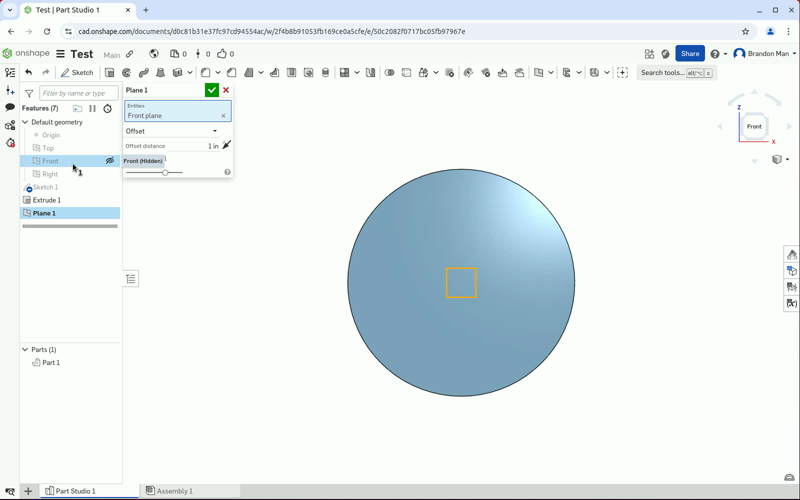
key(tab, 2)
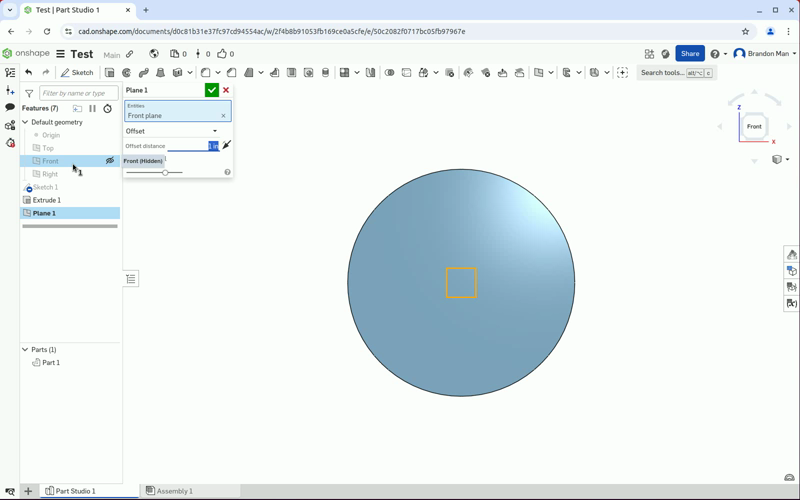
text(13.957)
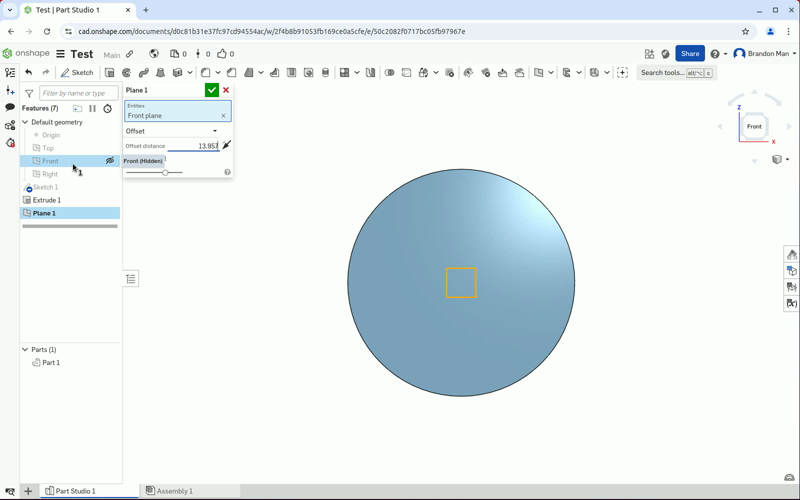
key(enter, 2)
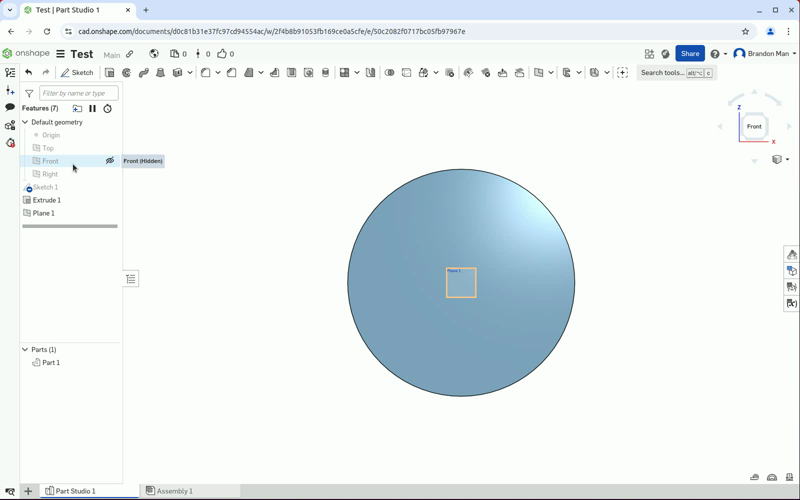
key(shift+s)
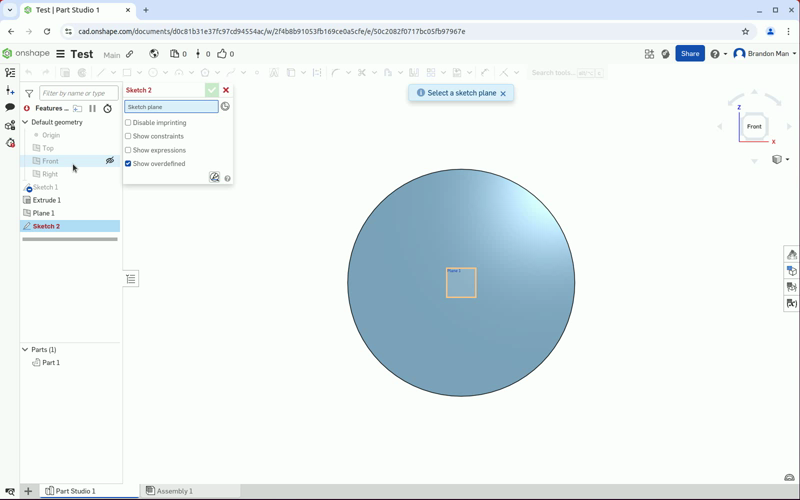
mouse_move(73, 215)
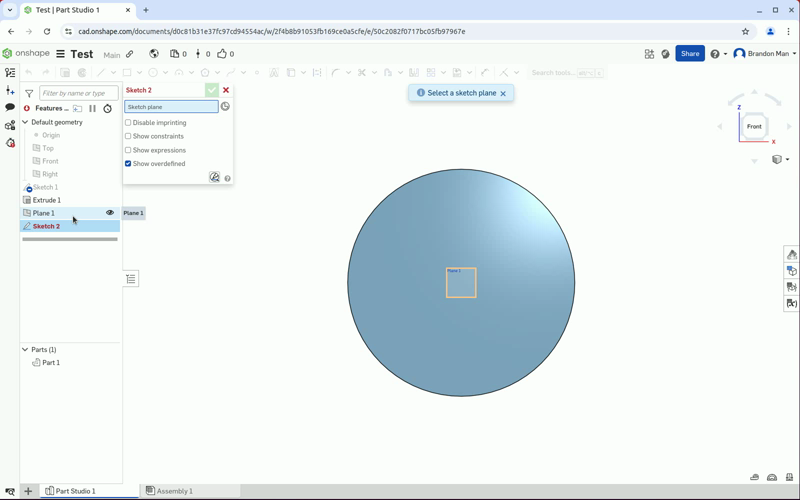
click(73, 215)
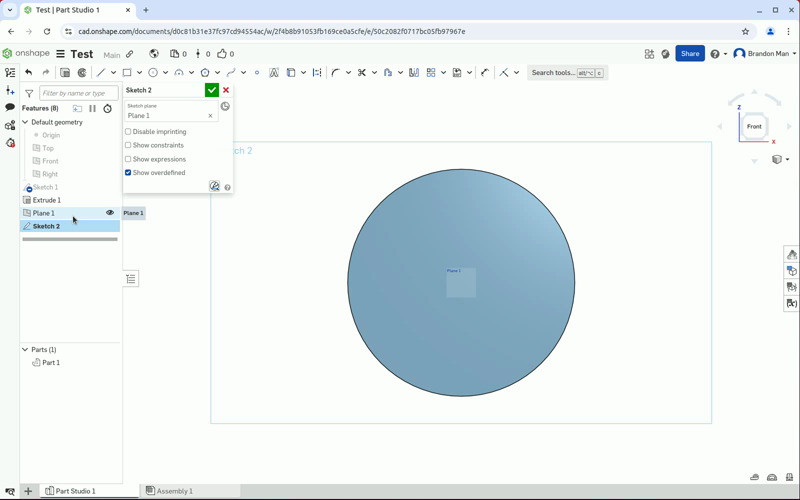
mouse_move(73, 352)
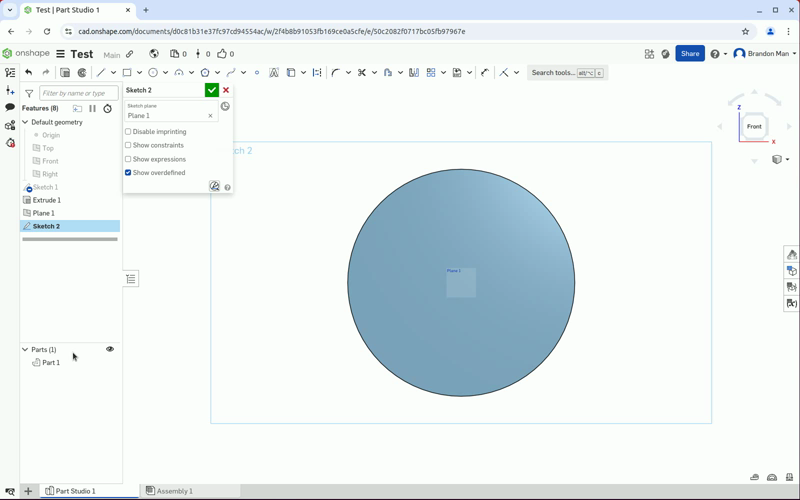
key(y)
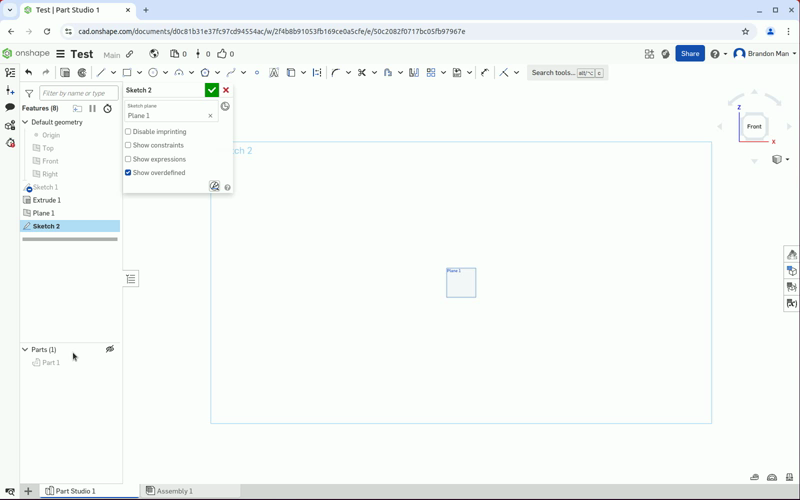
key(c)
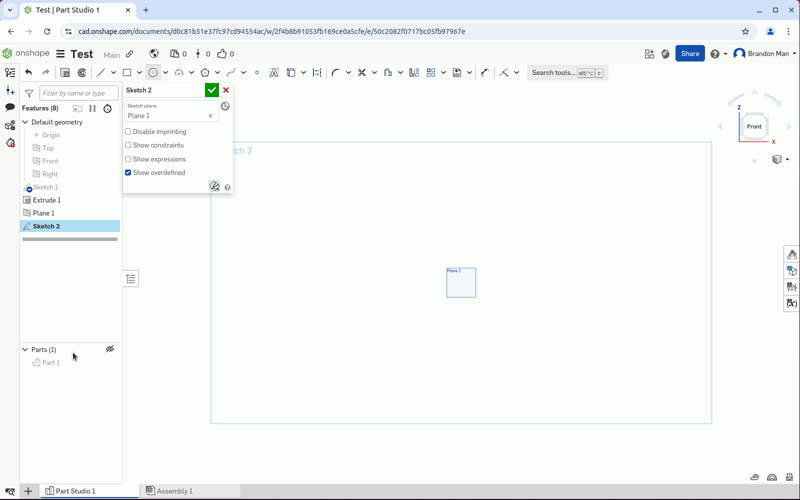
key_down(shift)
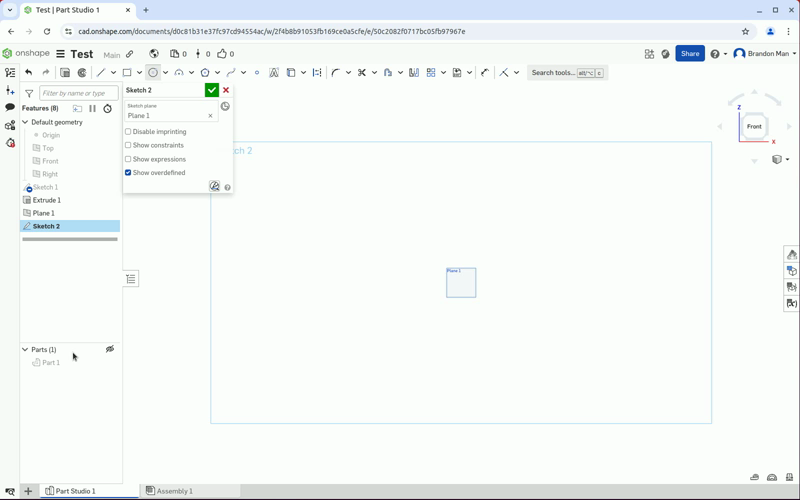
mouse_move(461, 282)
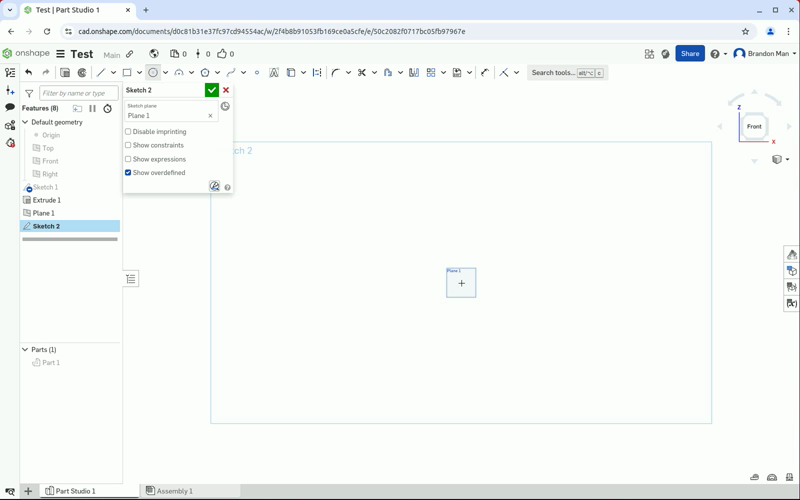
click(461, 282)
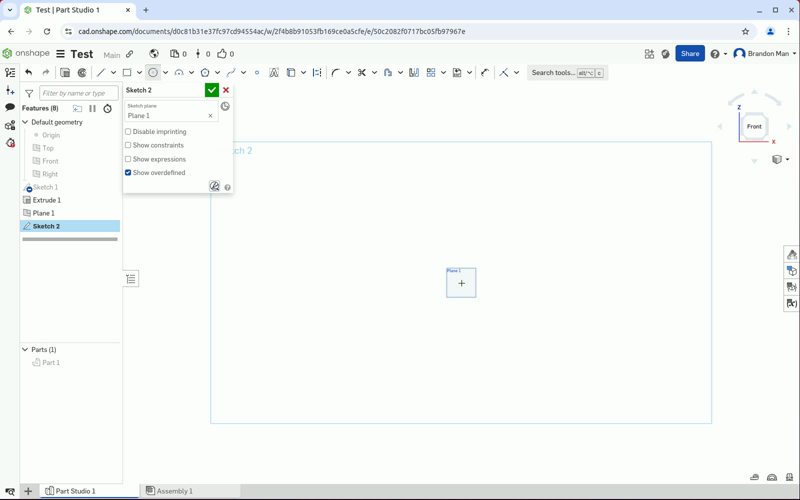
key_up(shift)
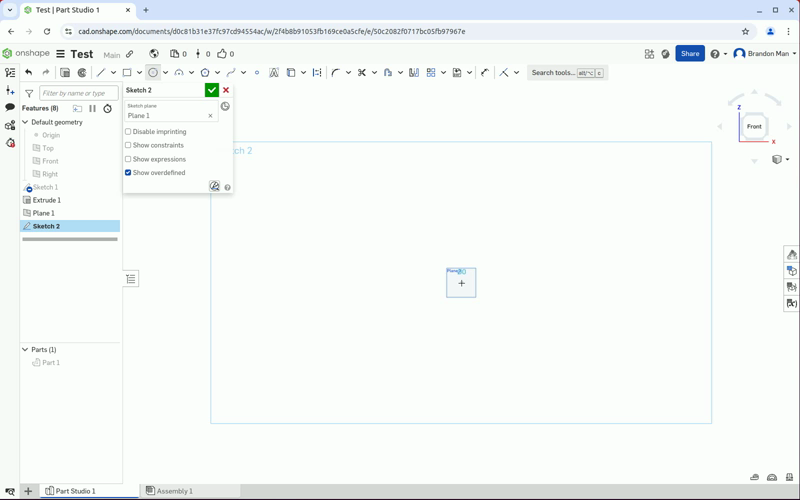
mouse_move(559, 282)
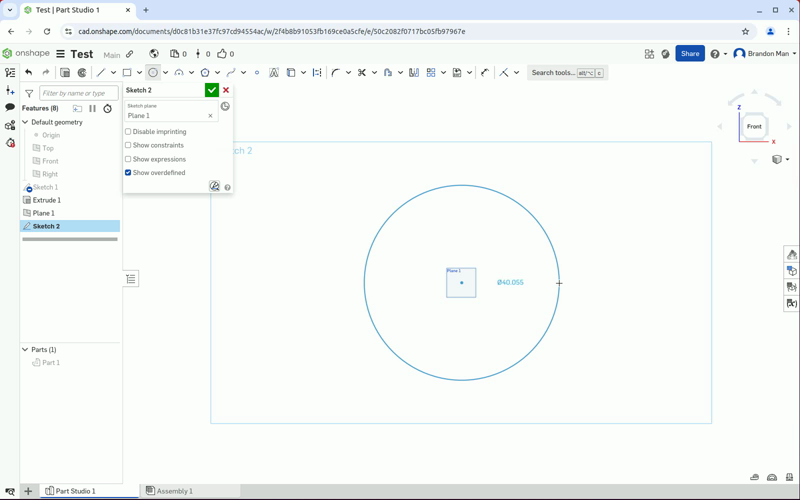
click(559, 282)
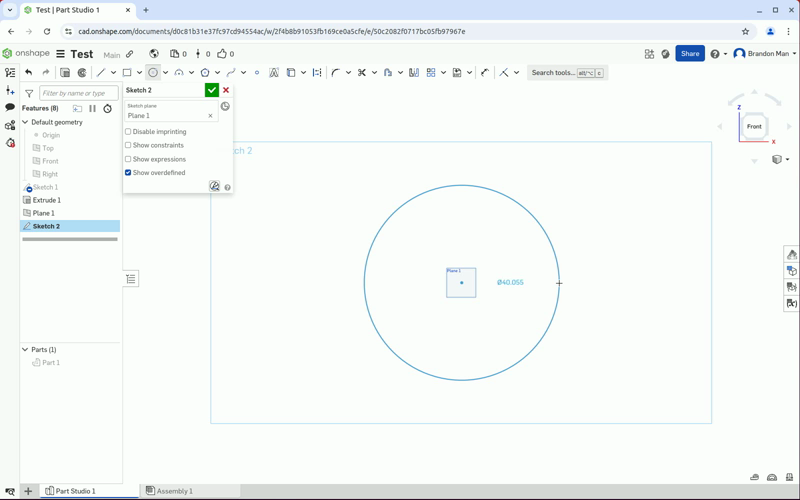
key(esc)
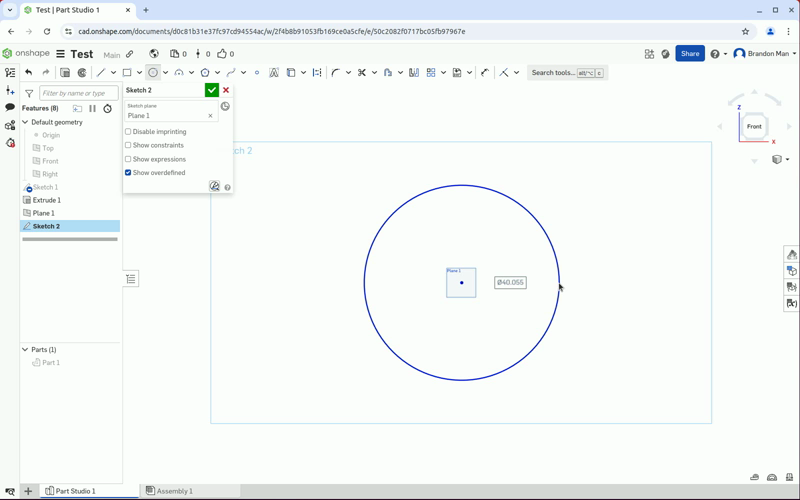
mouse_move(519, 330)
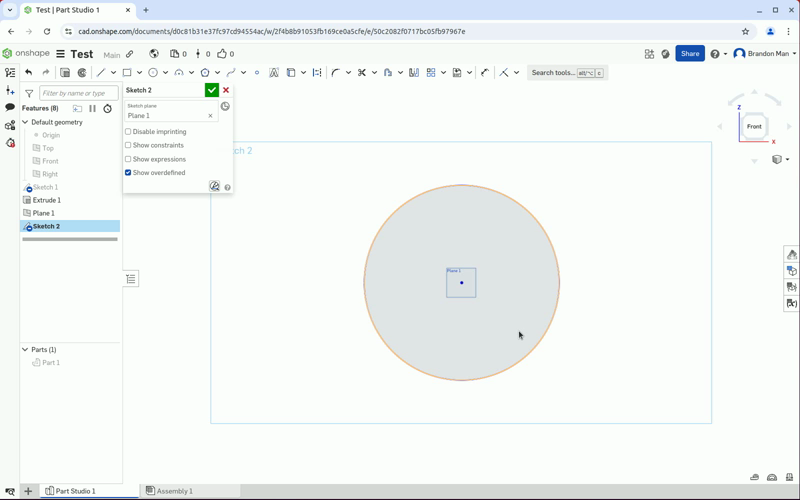
click(519, 330)
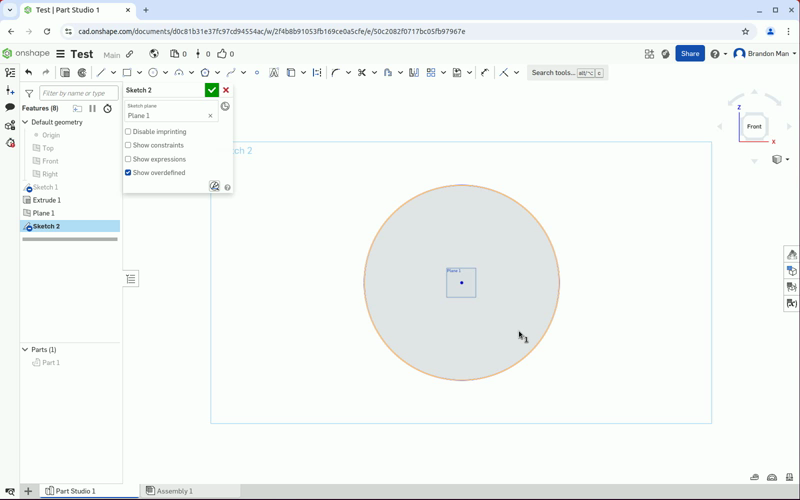
mouse_move(73, 352)
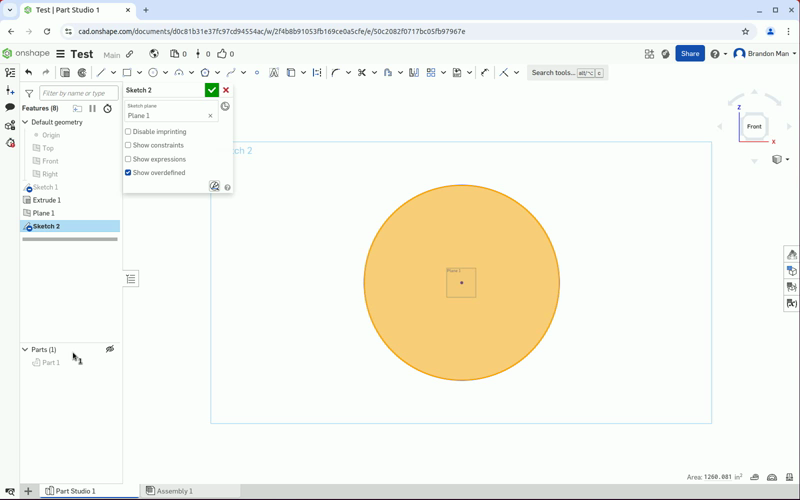
key(shift+y)
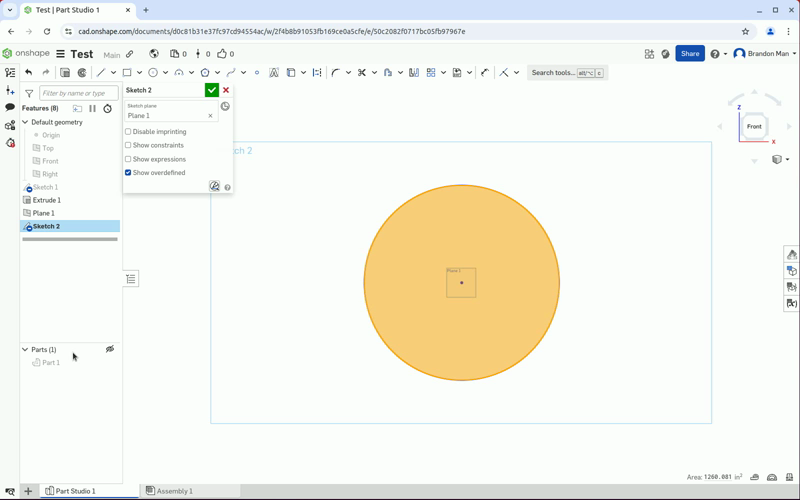
key(shift+e)
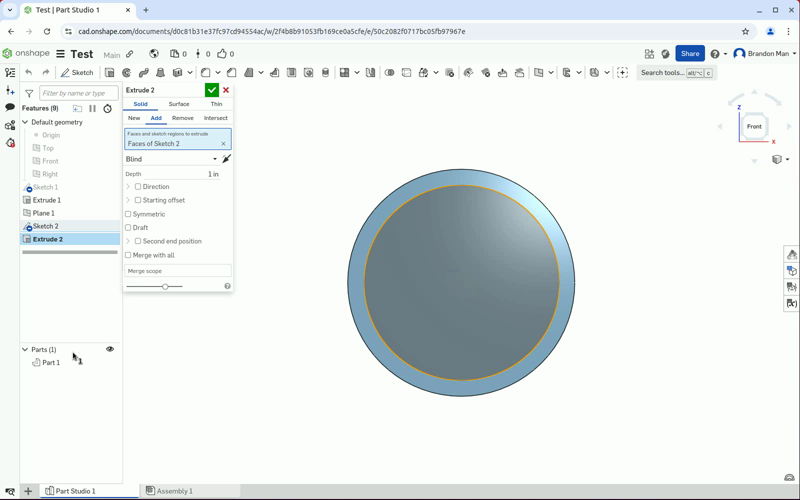
mouse_move(143, 106)
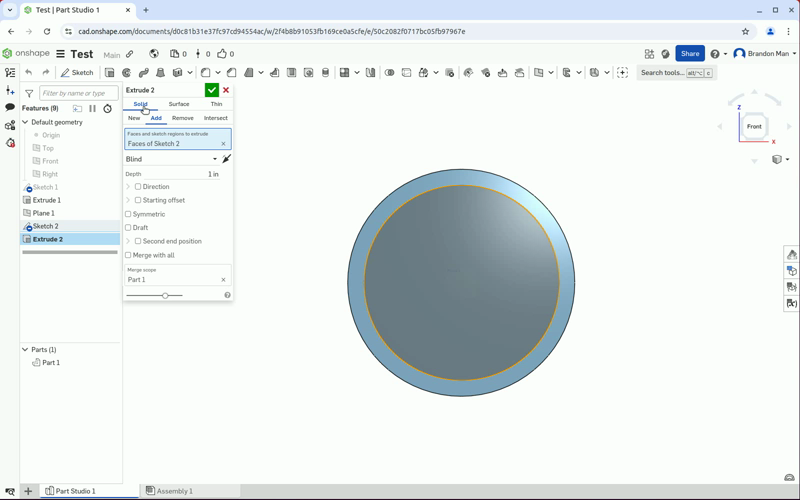
click(143, 106)
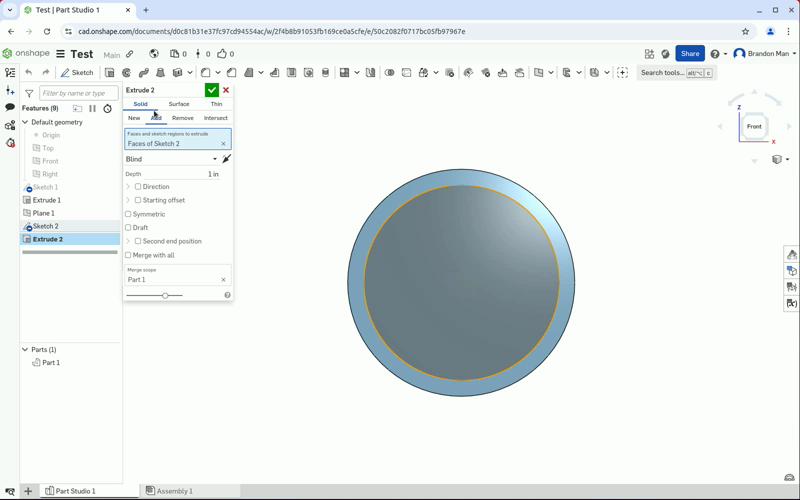
mouse_move(186, 120)
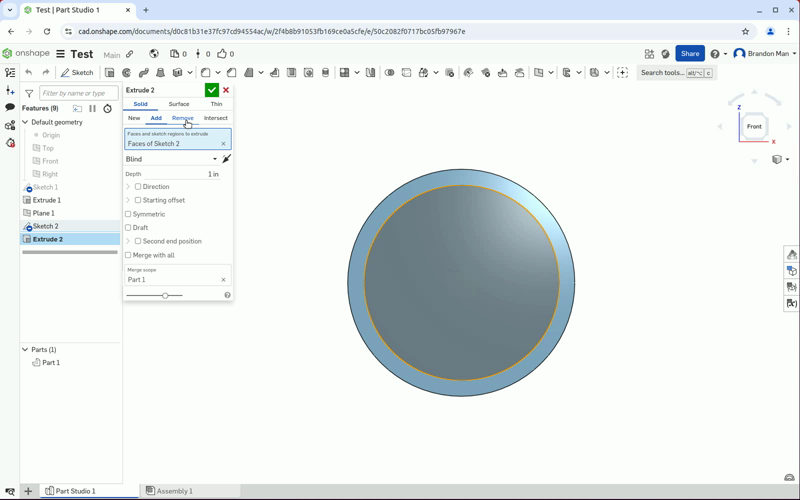
click(186, 120)
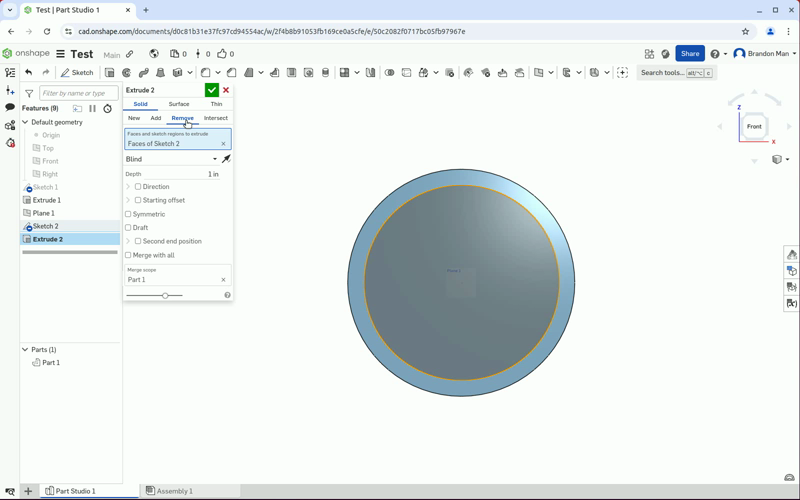
key(tab, 4)
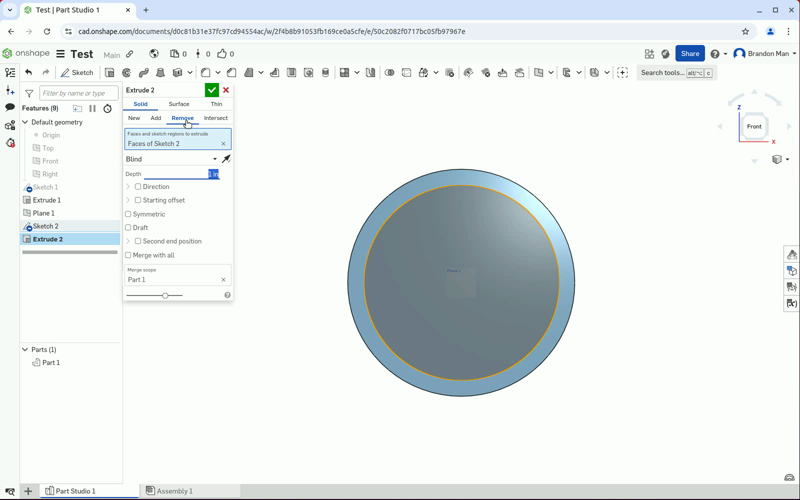
text(11.313)
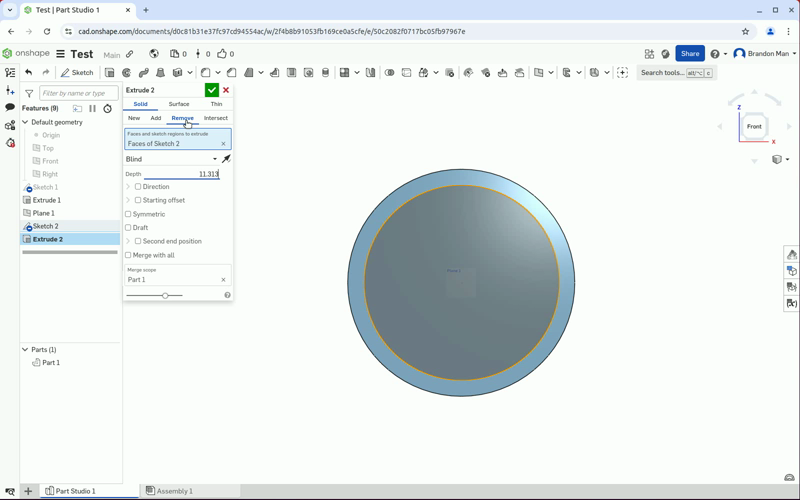
key(tab, 6)
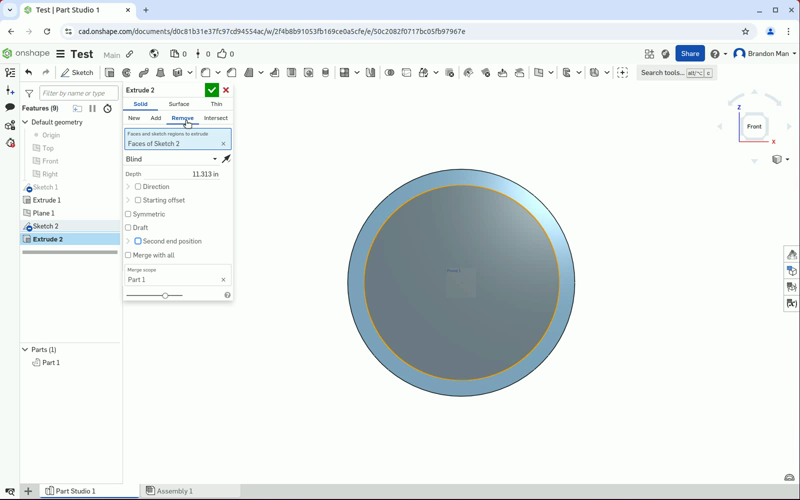
key(space)
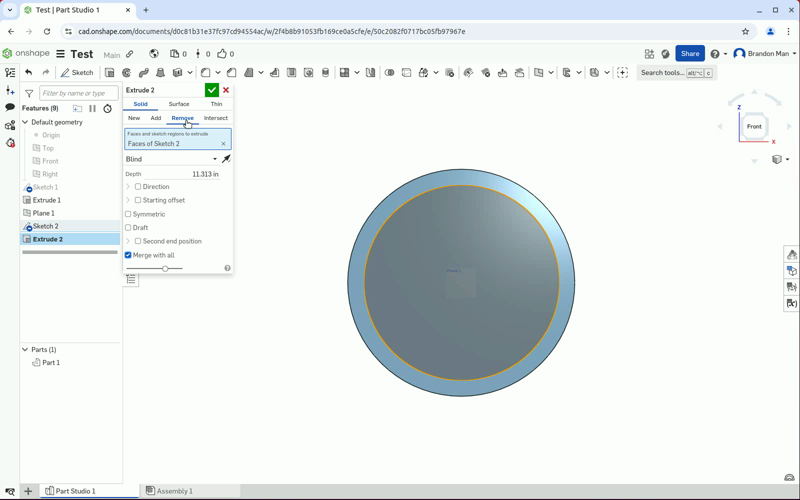
key(enter)
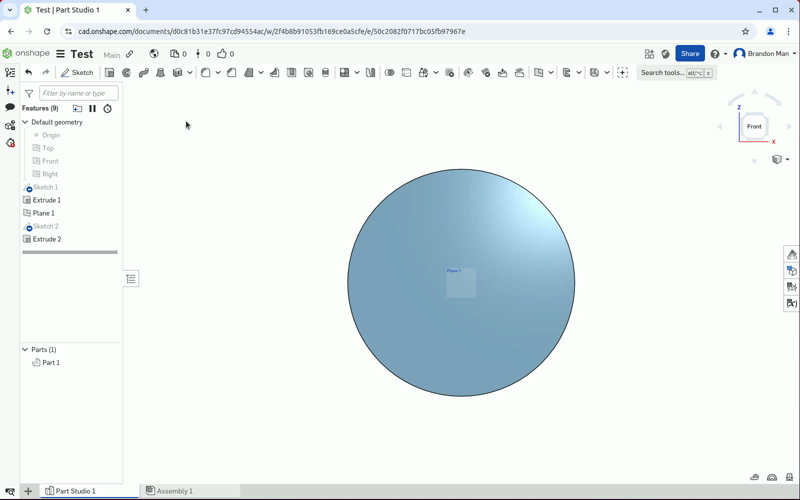
key(shift+h)
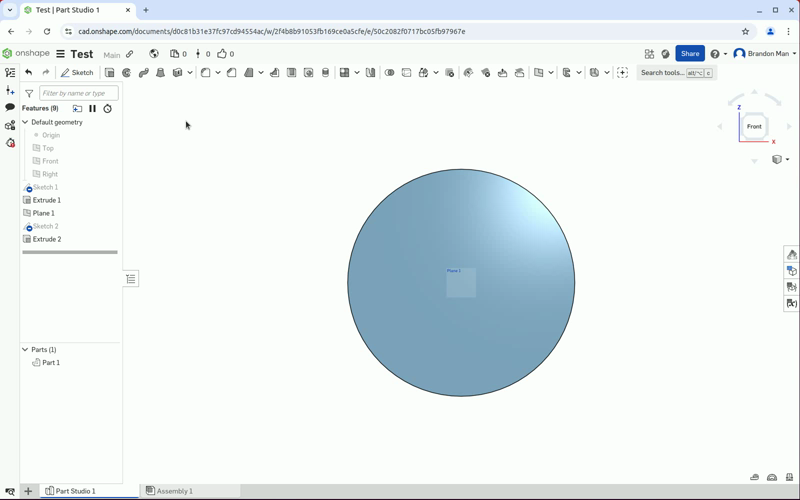
key(shift+h)
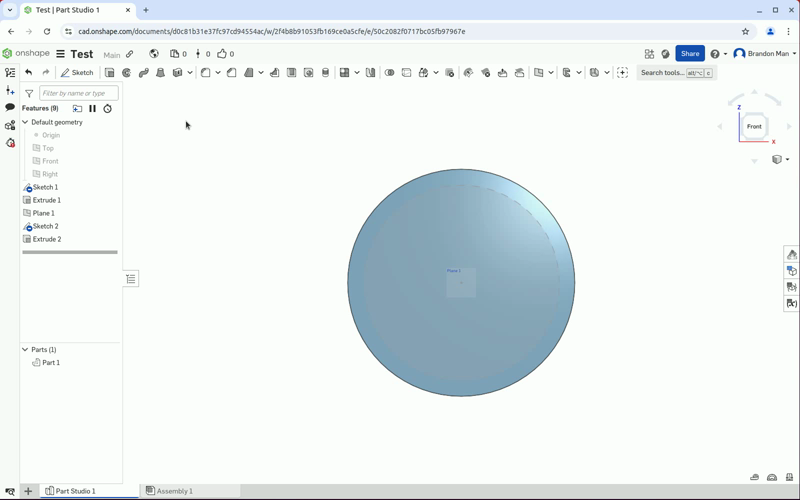
key(shift+7)
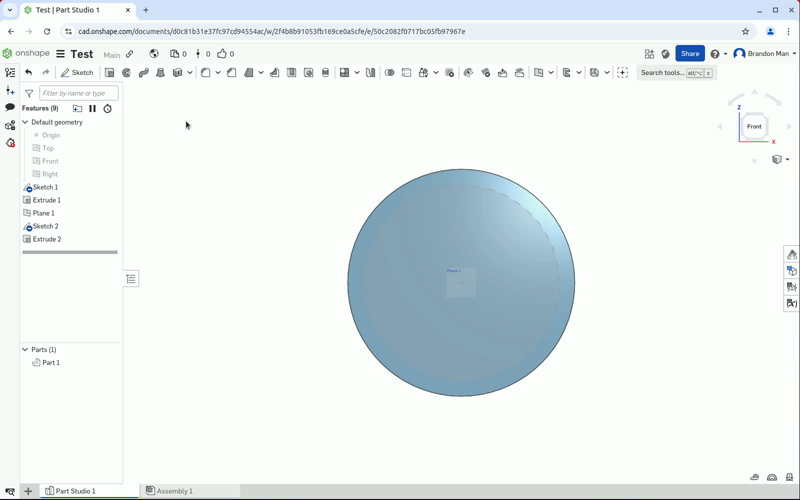
key(left, 2)
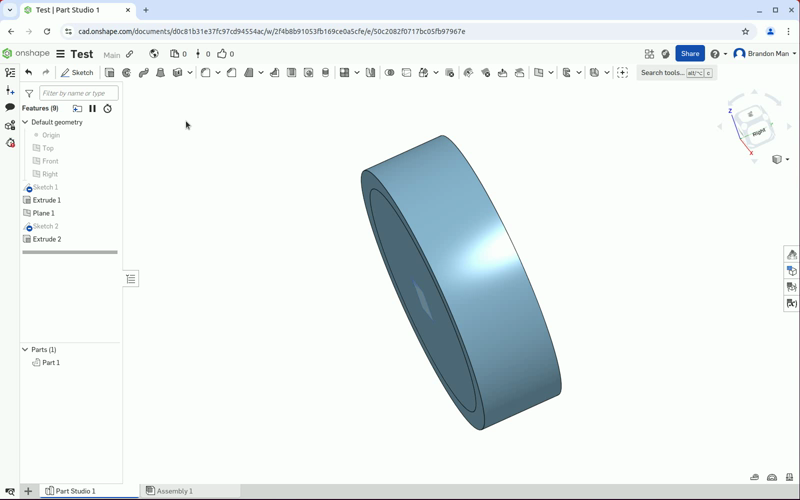
key(down, 2)
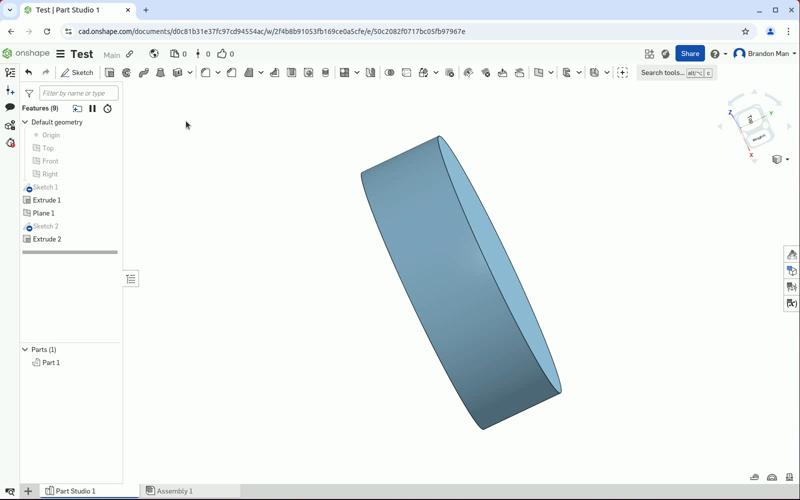
key(up, 2)
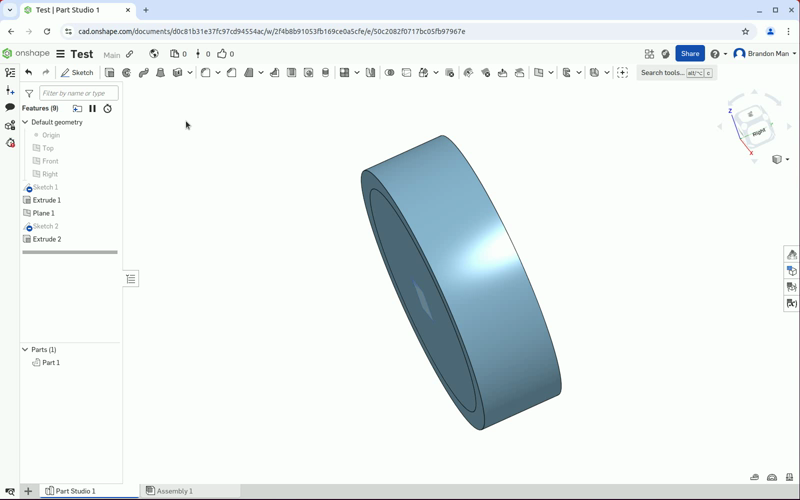
key(right, 2)
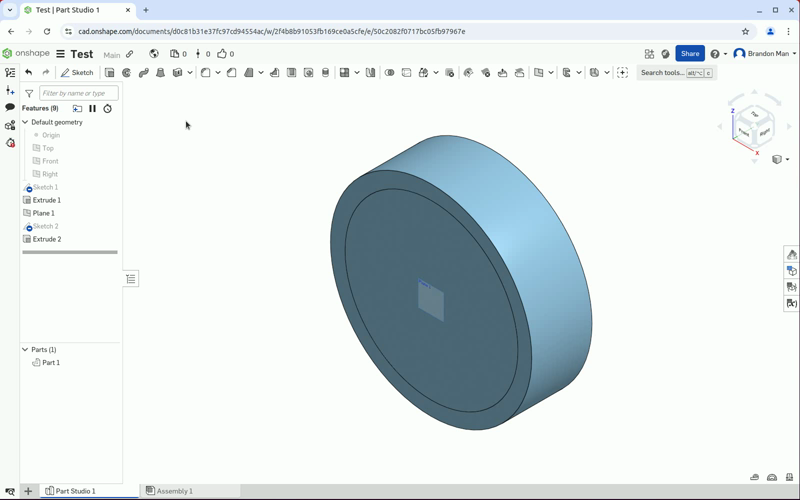
mouse_move(73, 189)
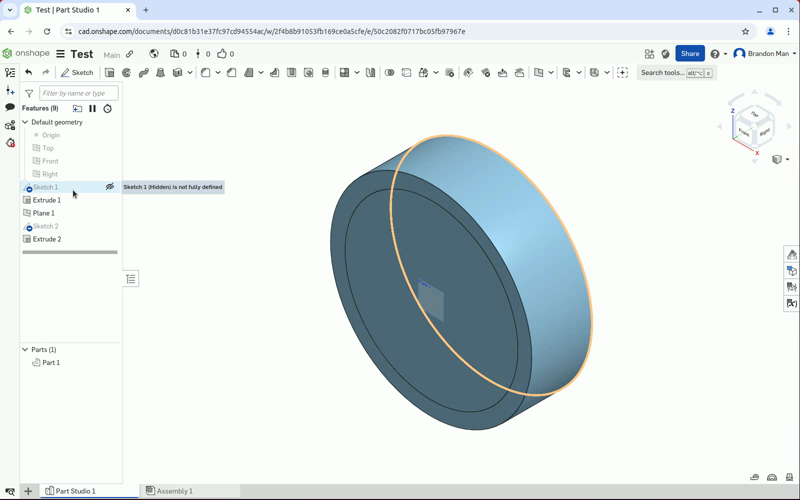
click(73, 189)